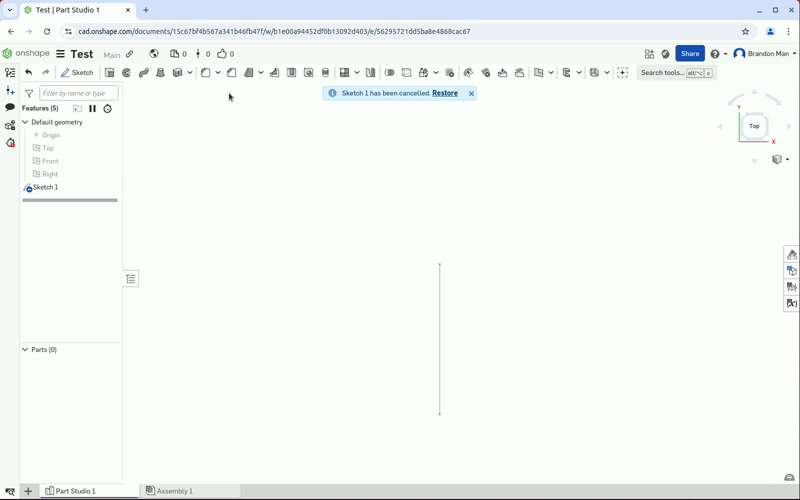
key(shift+h)
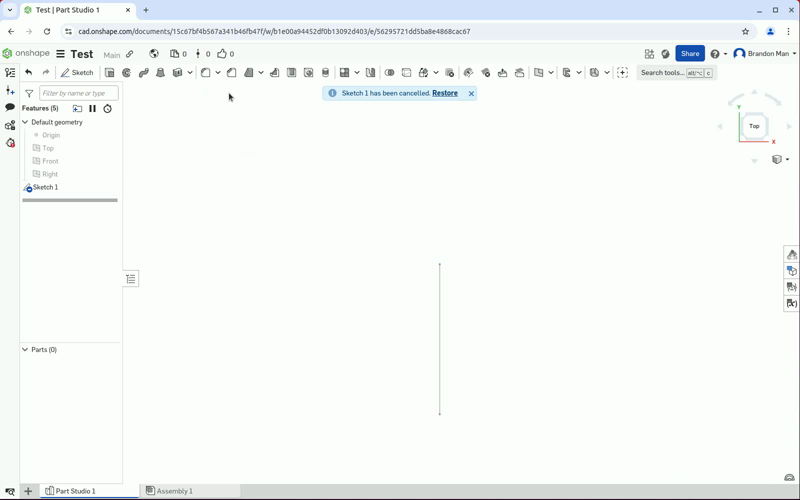
key(shift+s)
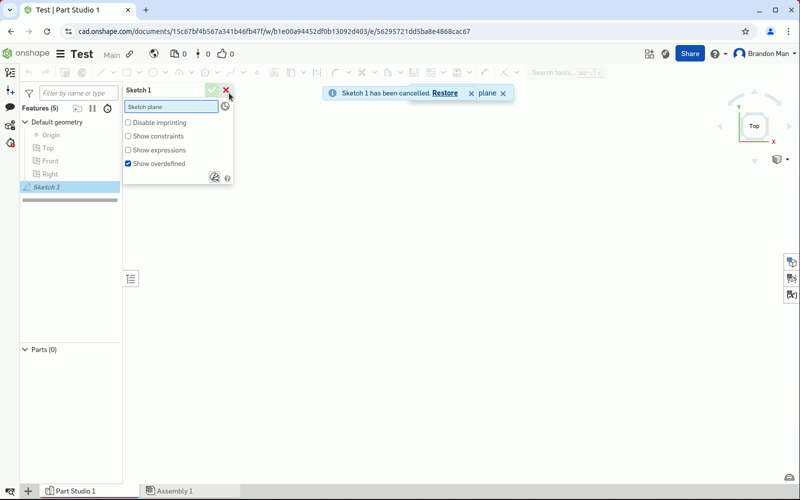
mouse_move(73, 150)
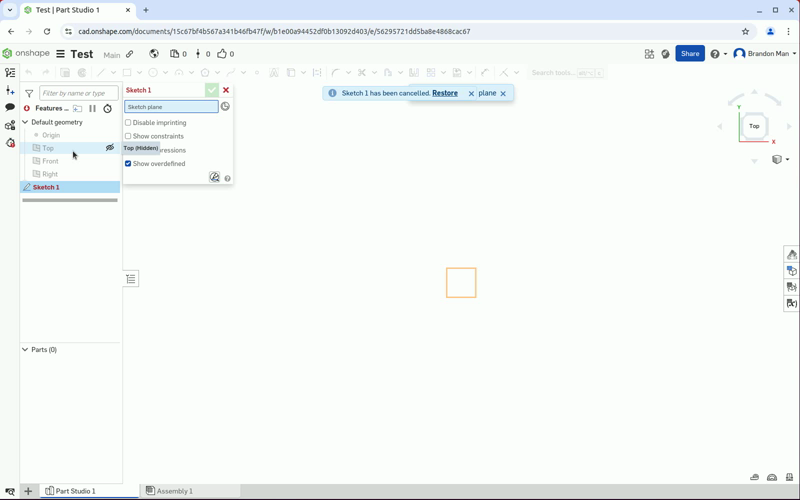
click(73, 150)
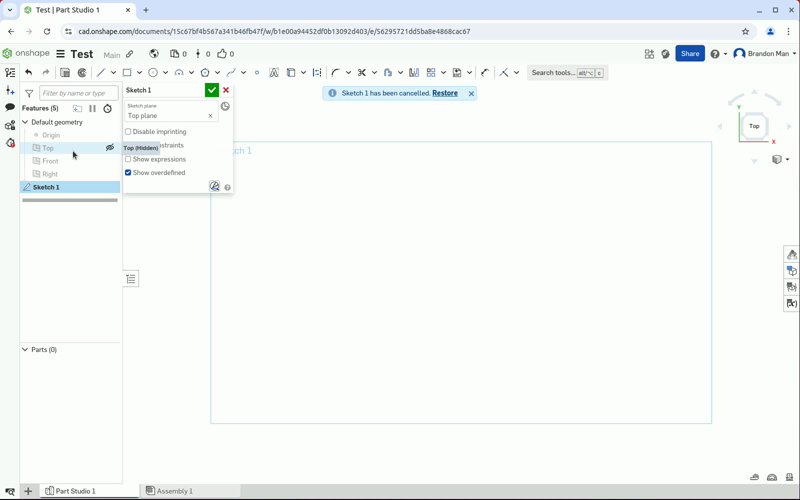
mouse_move(73, 352)
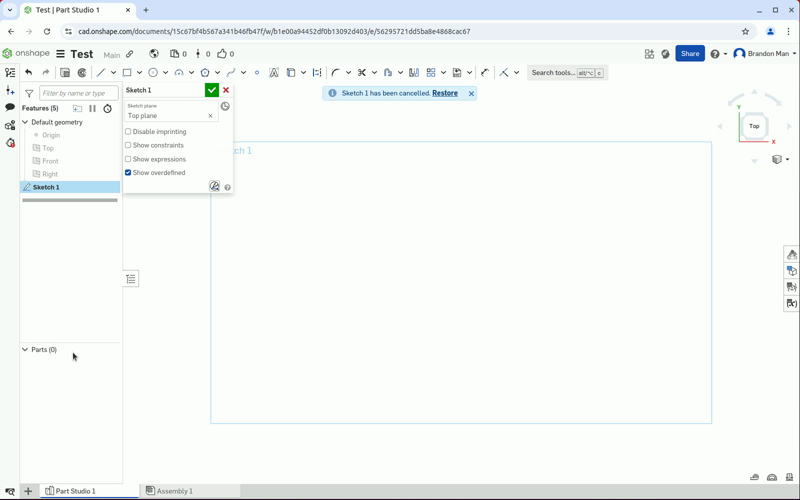
key(y)
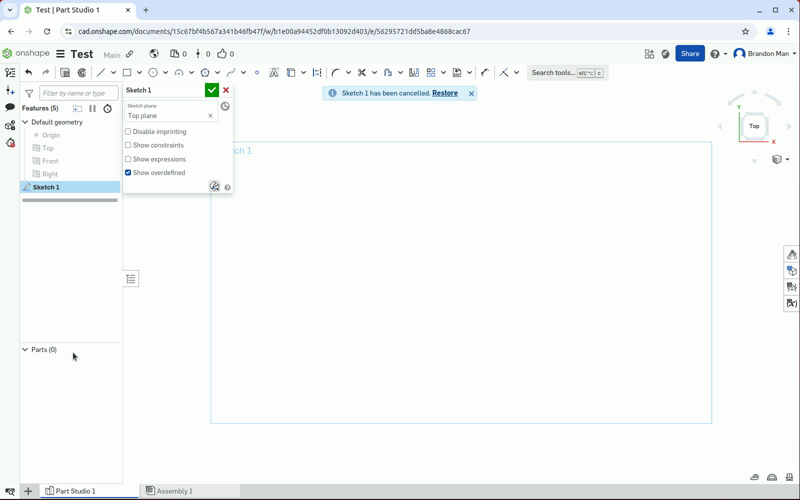
key(l)
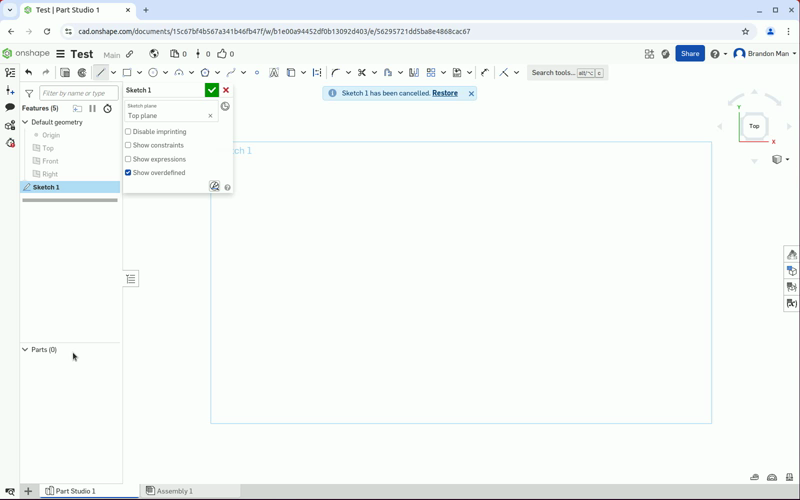
key_down(shift)
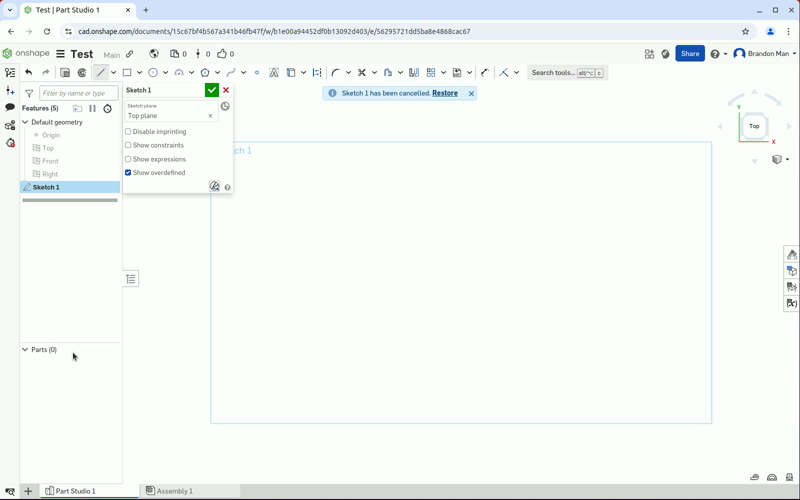
mouse_move(348, 395)
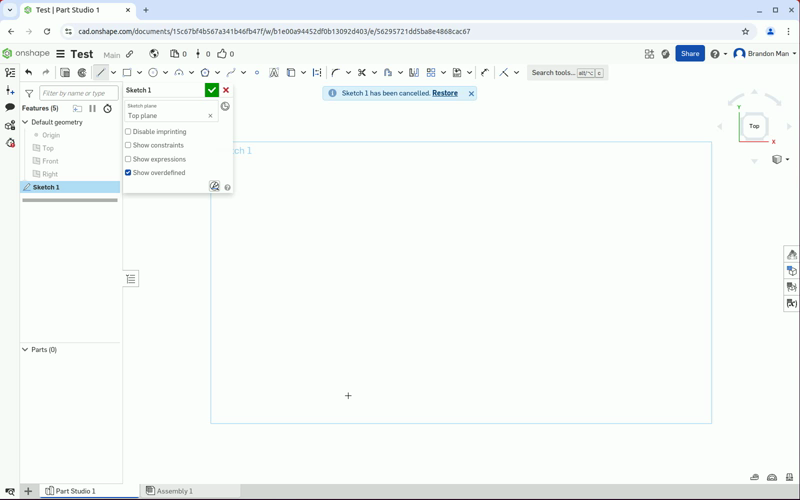
click(348, 395)
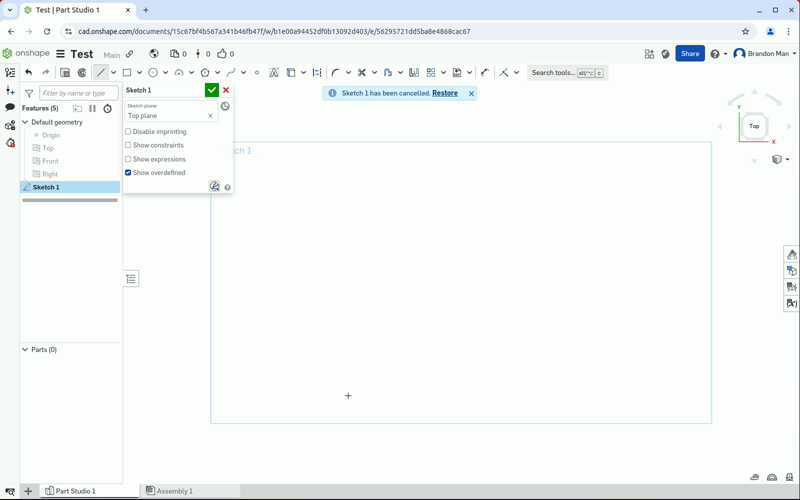
key_up(shift)
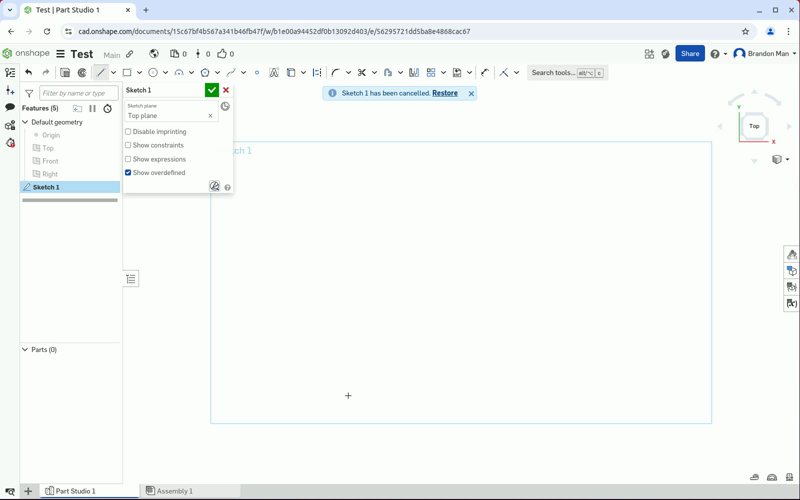
key_down(shift)
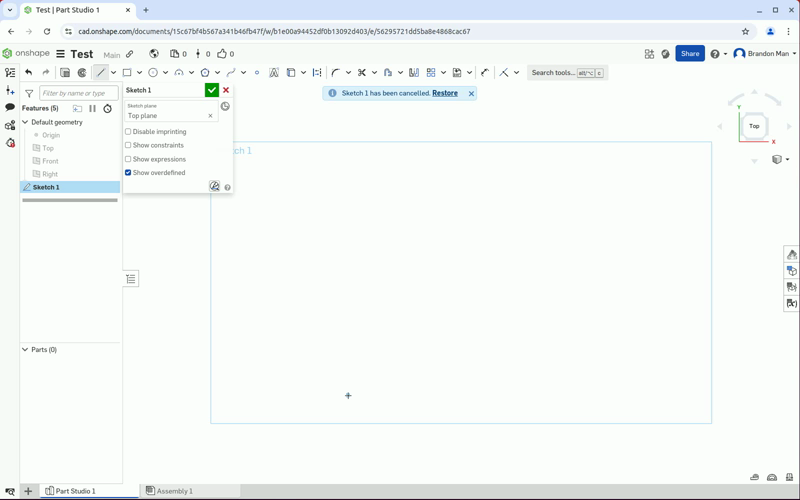
mouse_move(572, 395)
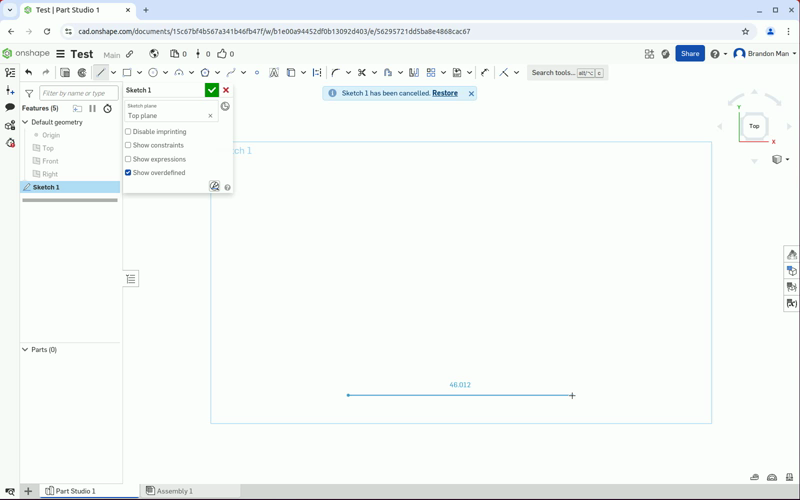
click(572, 395)
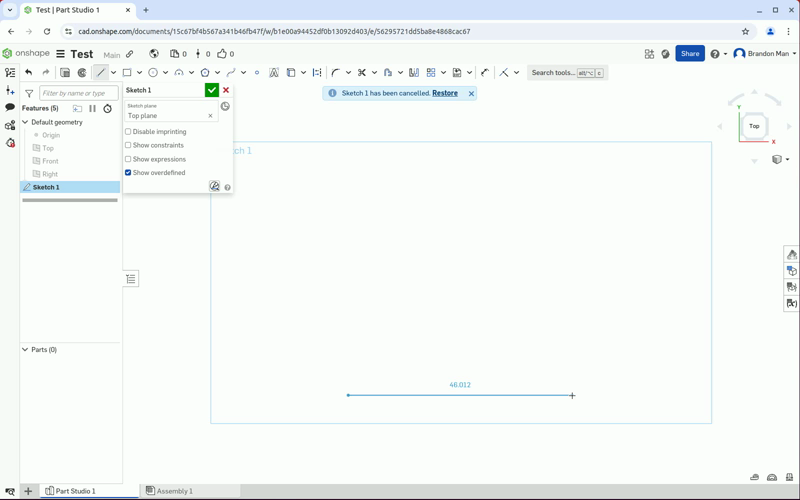
key_up(shift)
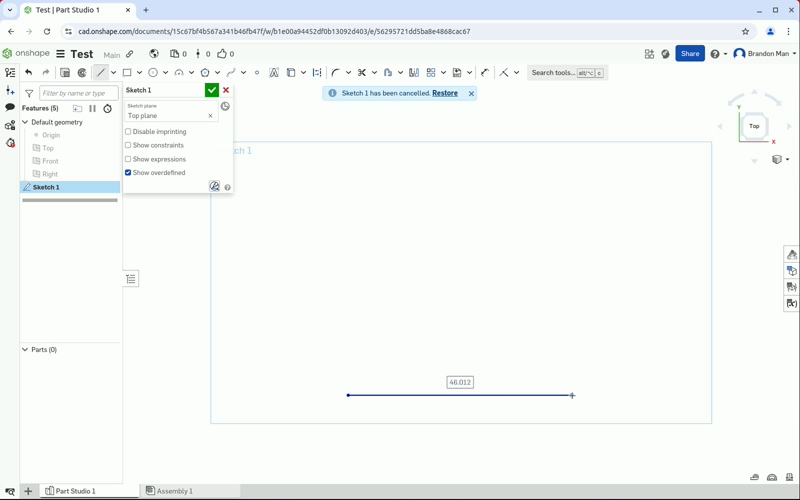
key_down(shift)
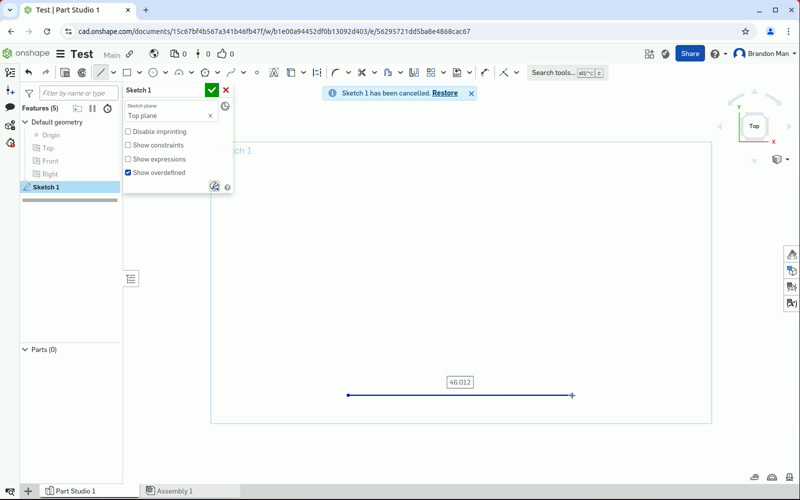
mouse_move(572, 171)
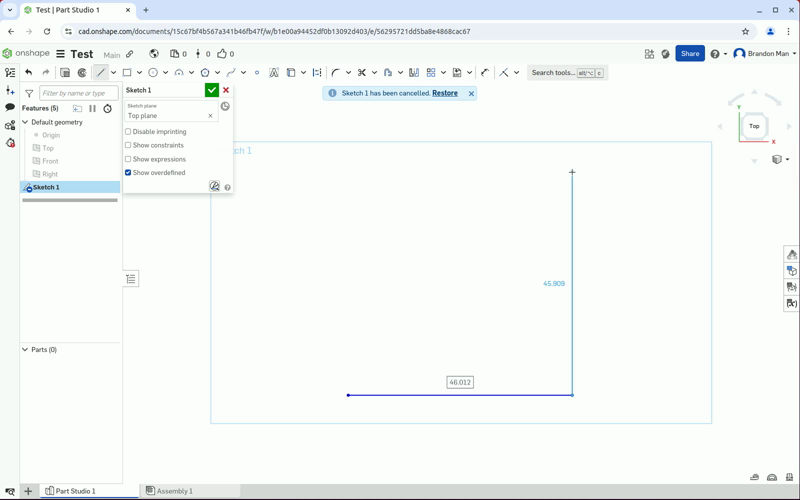
click(572, 171)
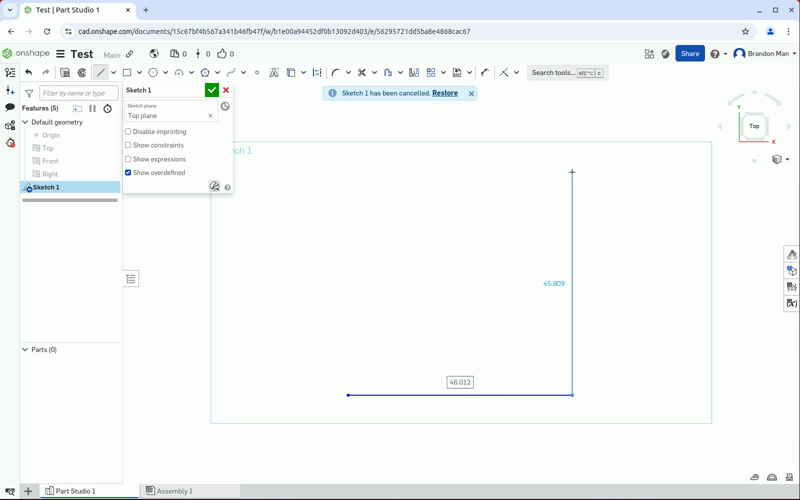
key_up(shift)
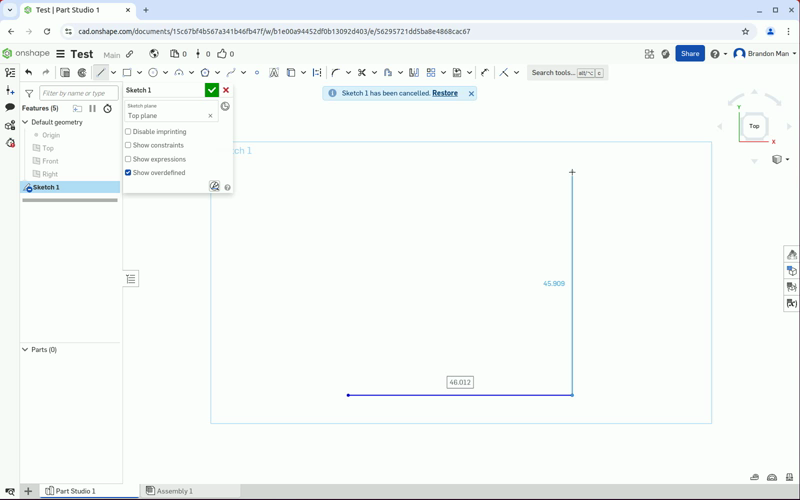
key_down(shift)
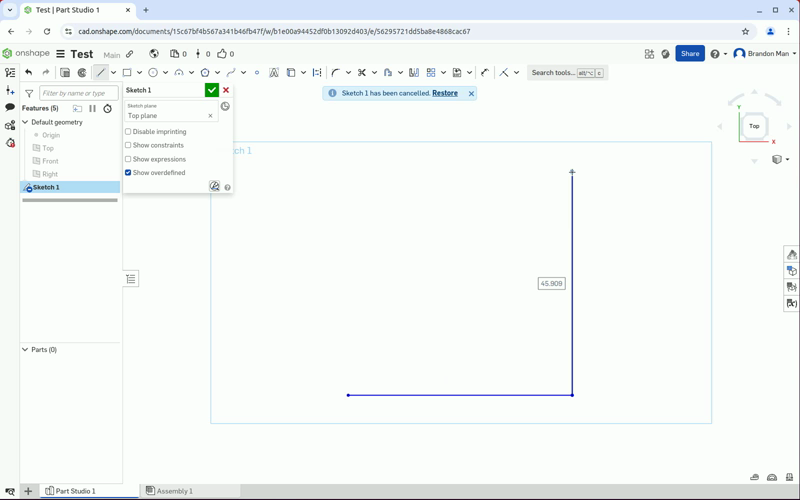
mouse_move(348, 171)
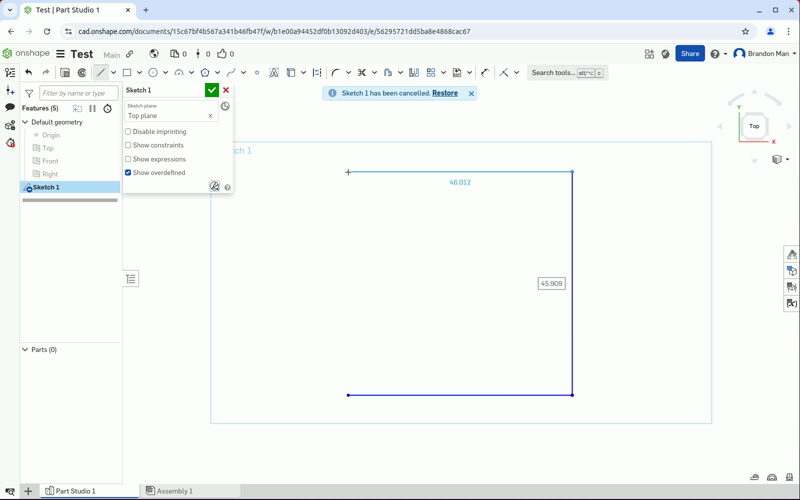
click(348, 171)
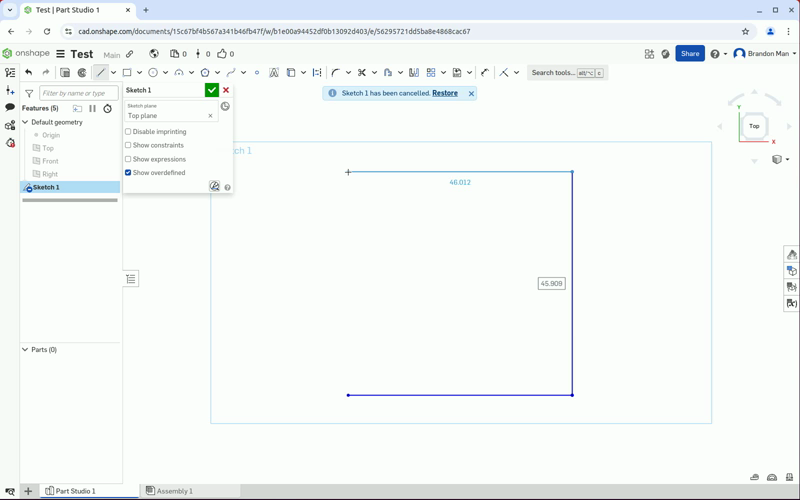
key_up(shift)
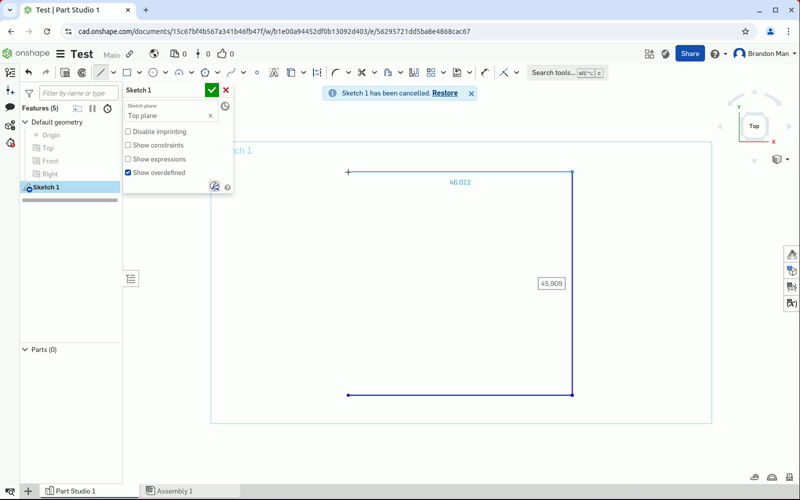
key_down(shift)
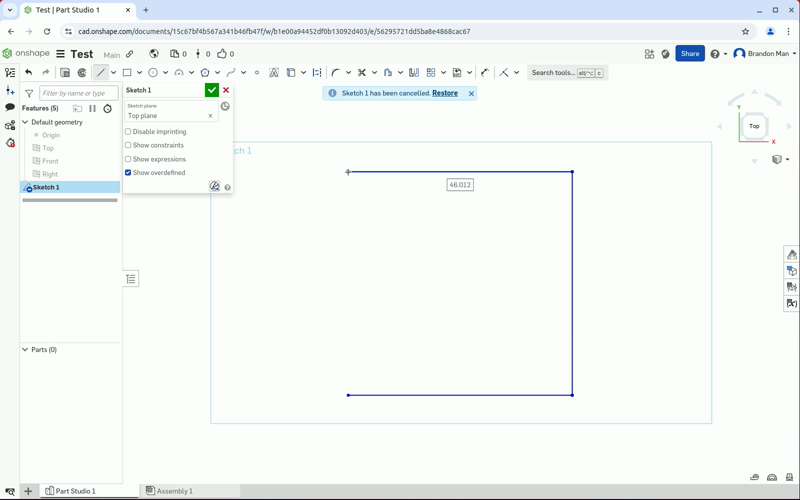
mouse_move(348, 395)
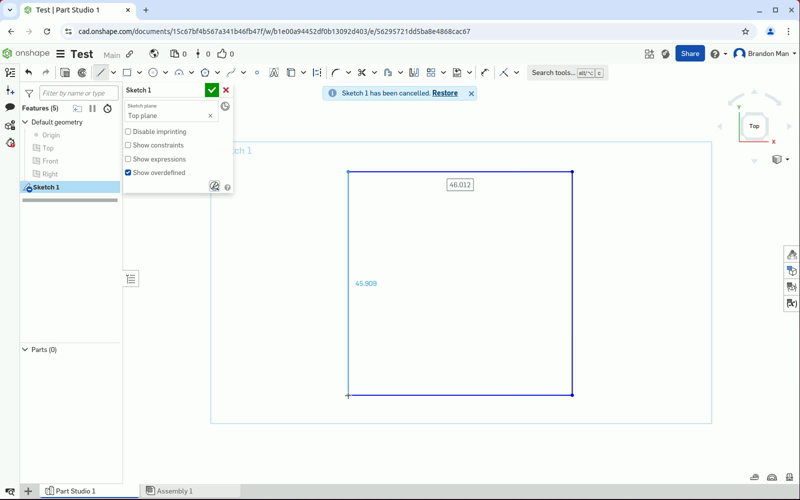
key_up(shift)
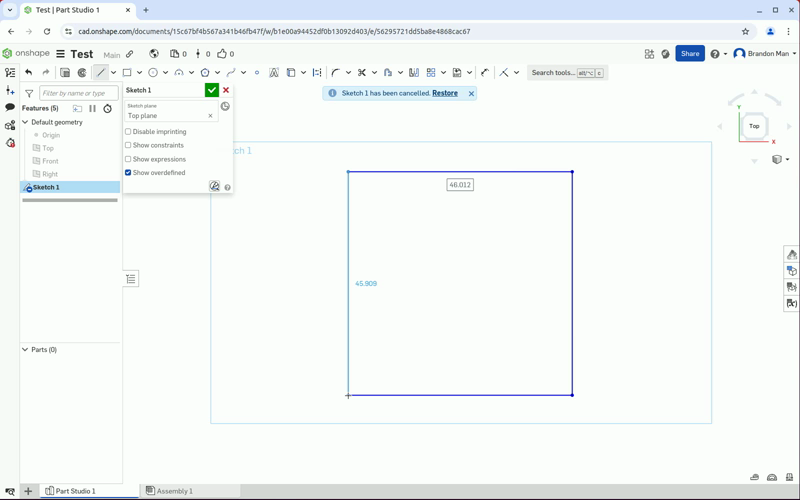
click(348, 395)
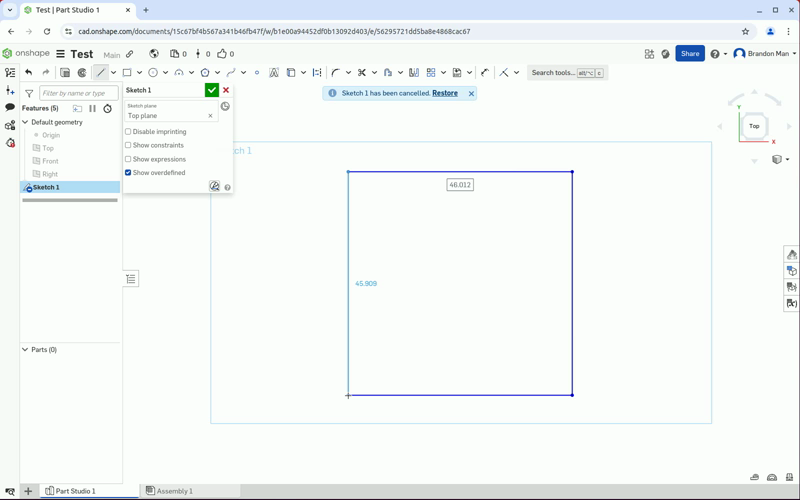
key(esc)
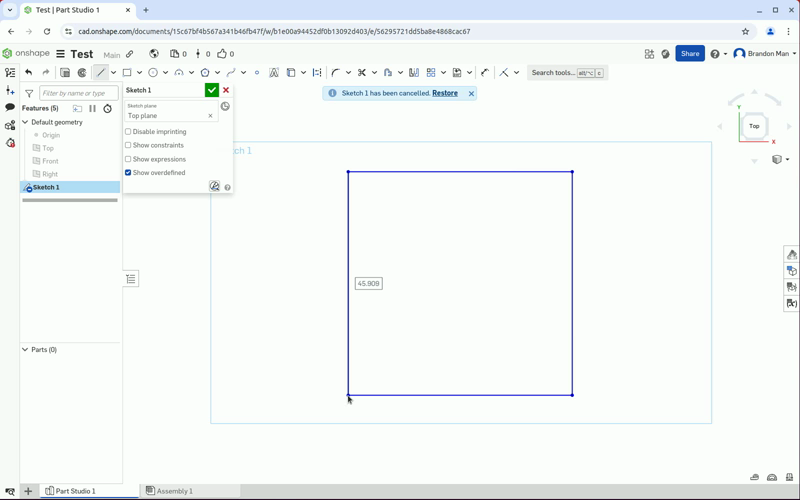
mouse_move(385, 336)
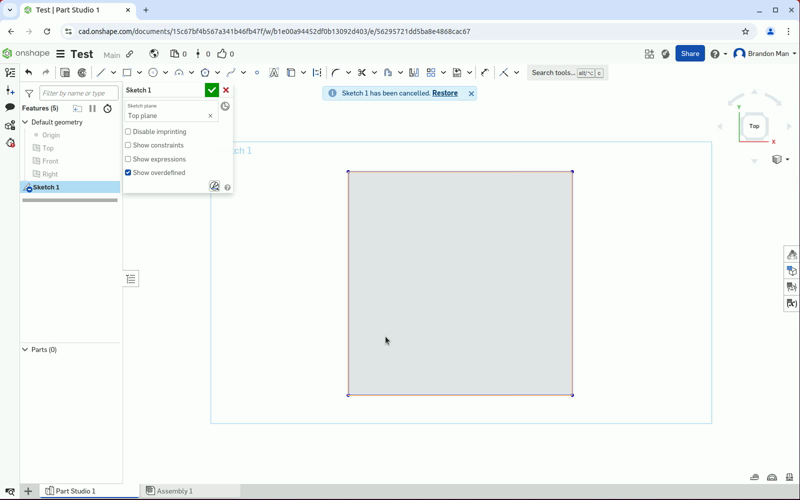
click(385, 336)
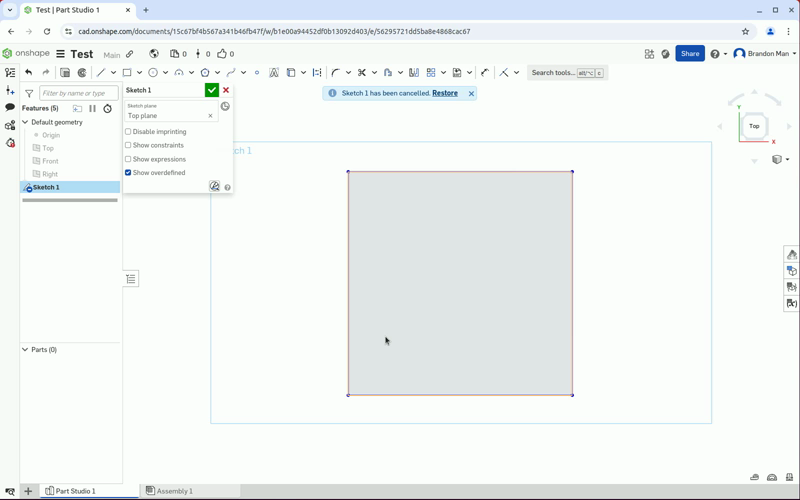
mouse_move(73, 352)
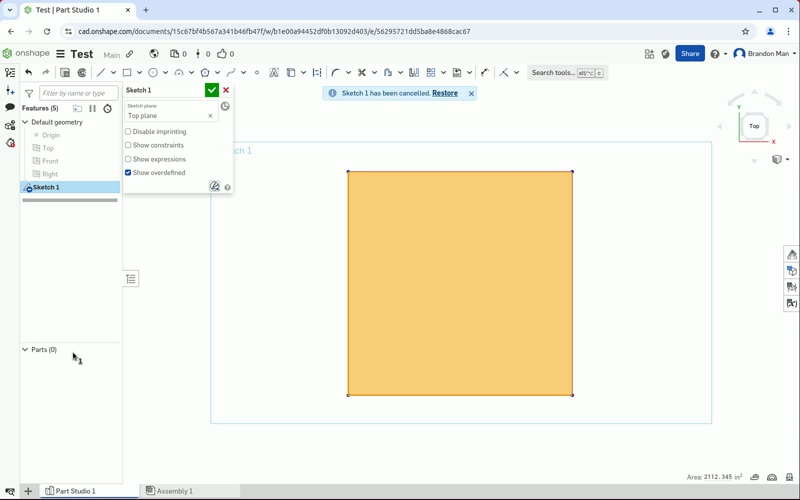
key(shift+y)
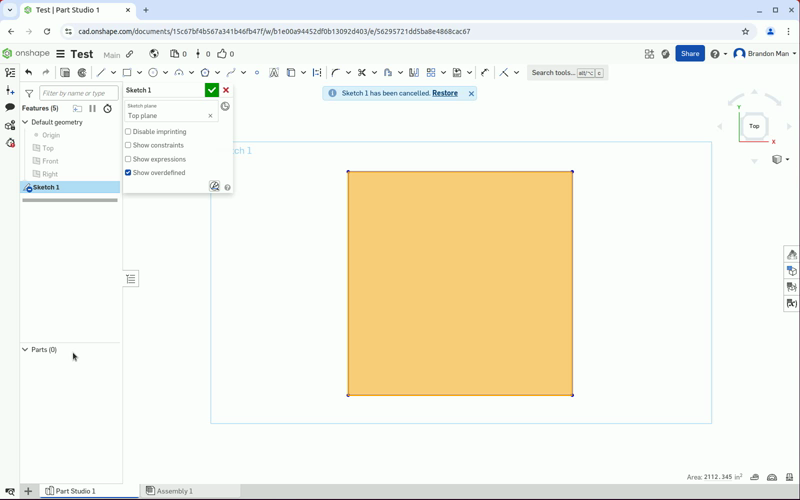
key(shift+e)
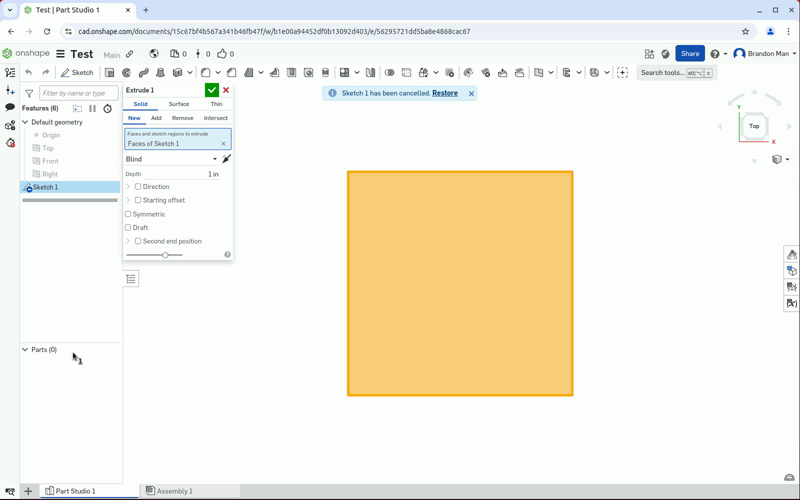
mouse_move(143, 106)
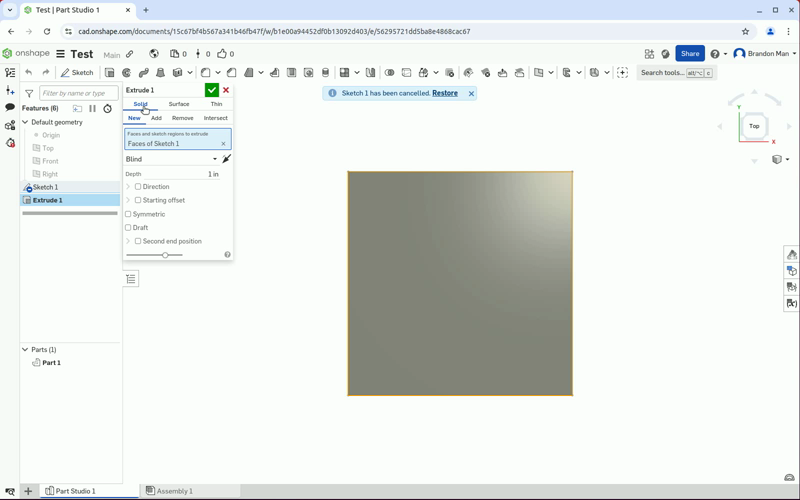
click(143, 106)
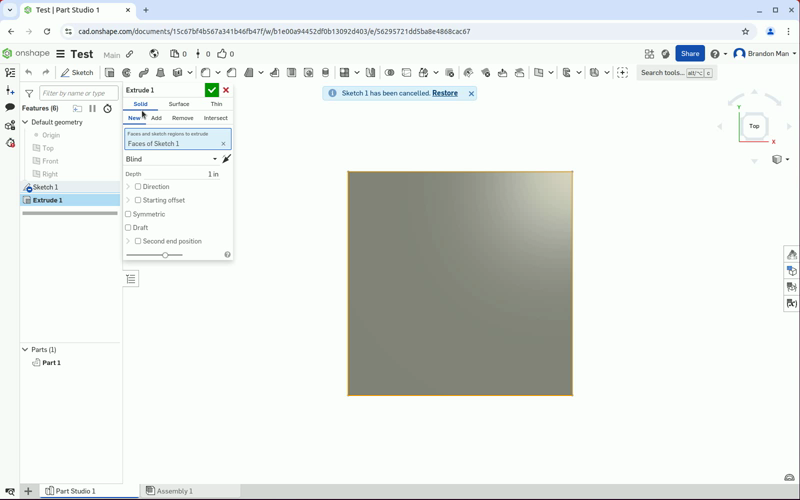
mouse_move(137, 120)
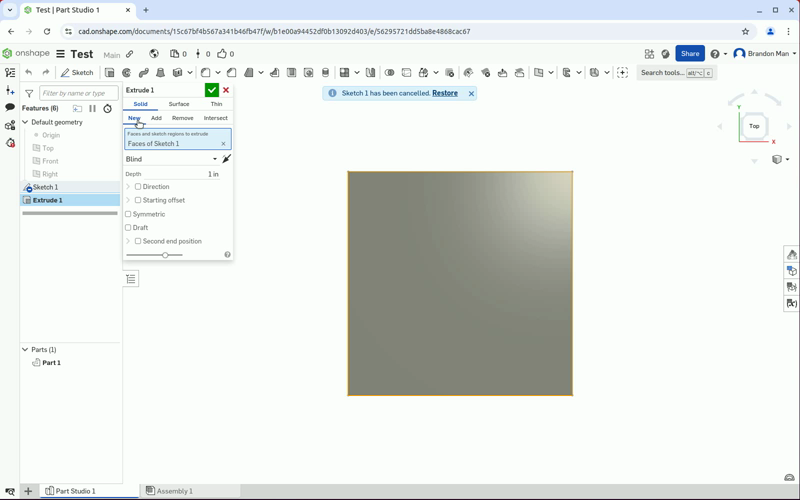
click(137, 120)
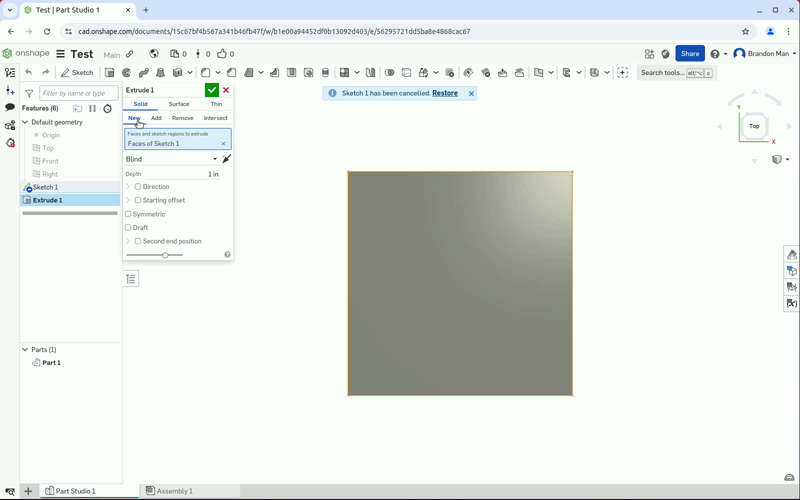
key(tab, 4)
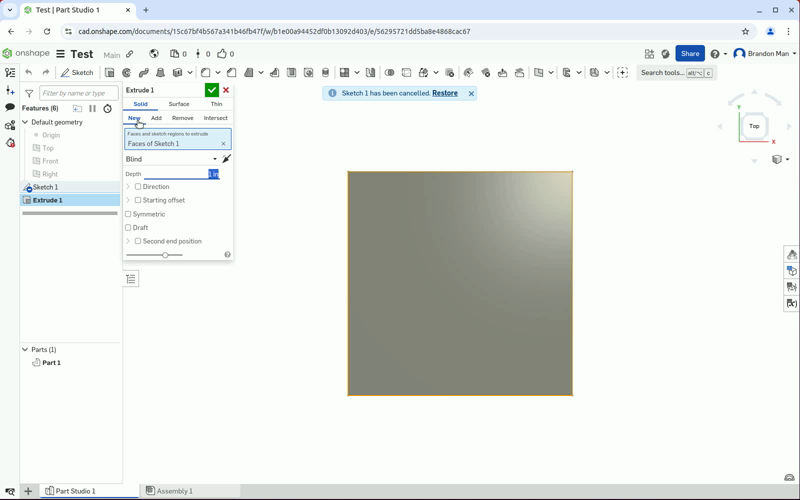
text(-22.145)
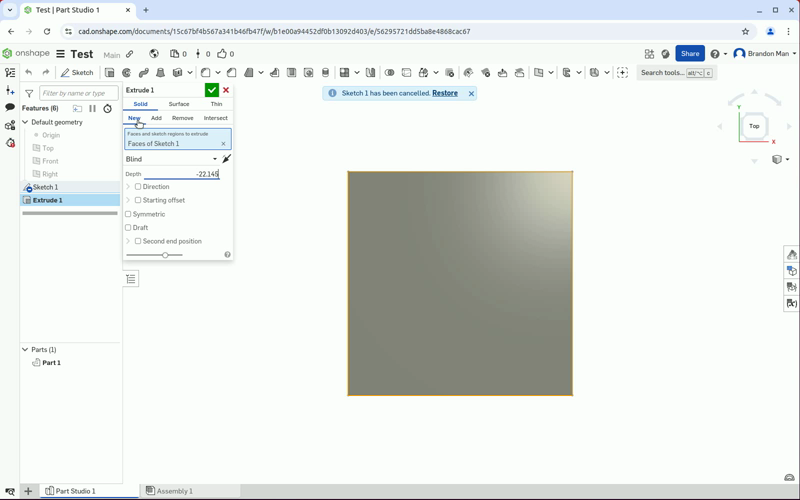
key(enter)
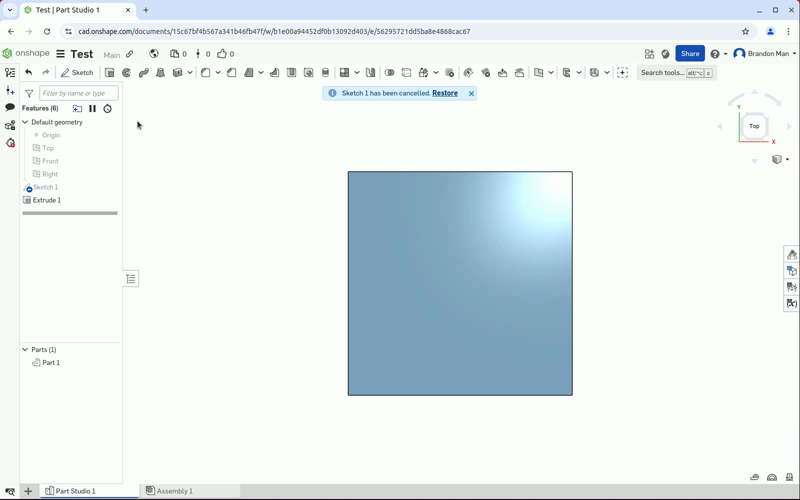
key(shift+h)
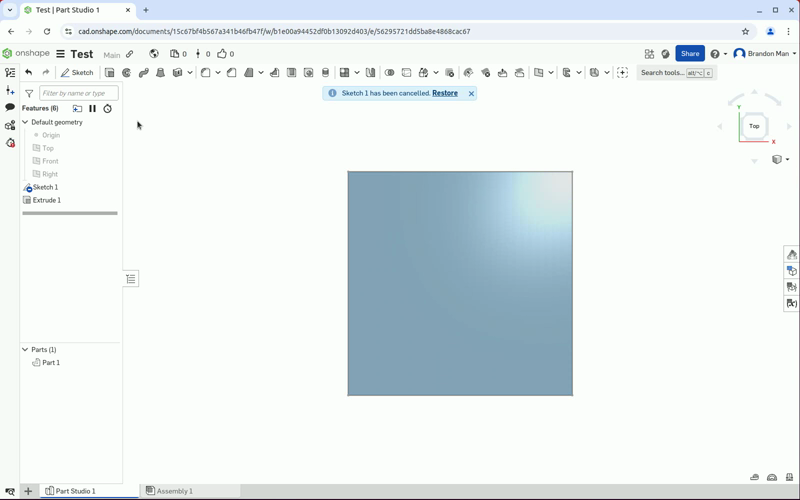
key(shift+h)
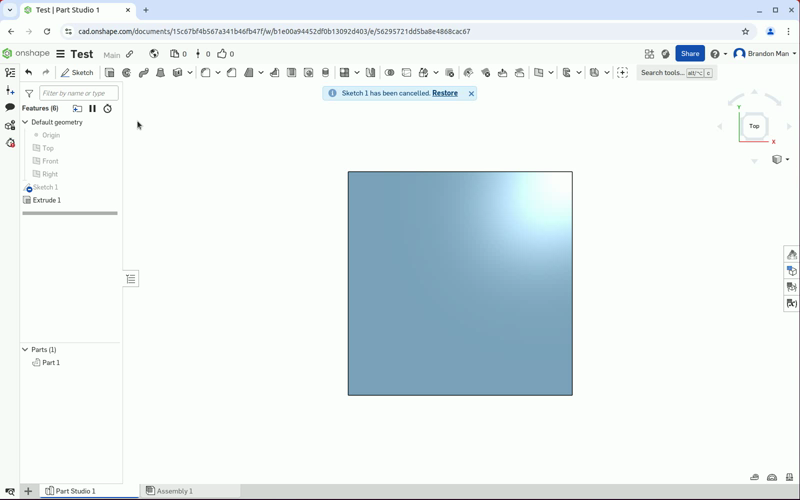
mouse_move(73, 189)
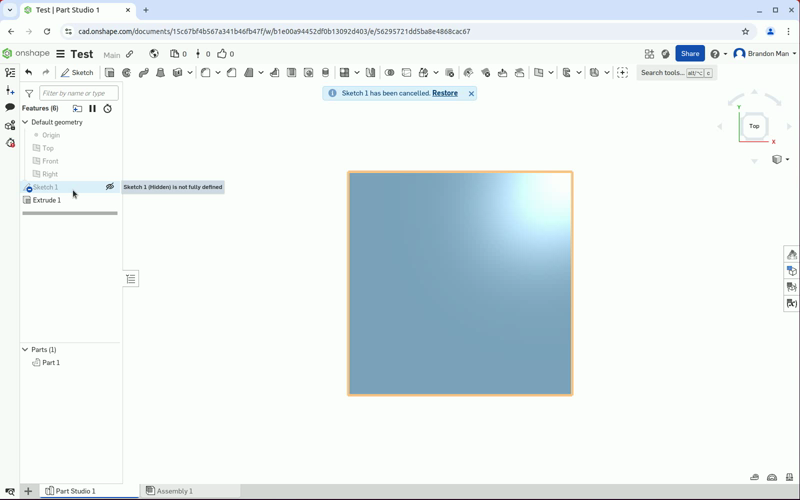
click(73, 189)
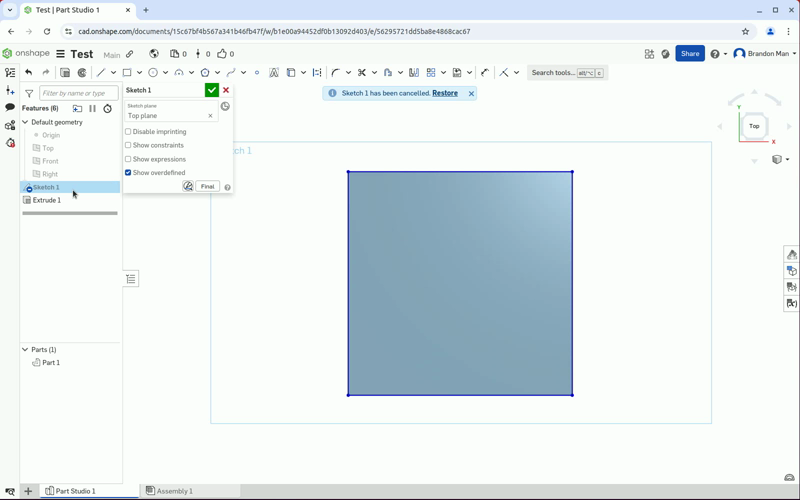
mouse_move(229, 92)
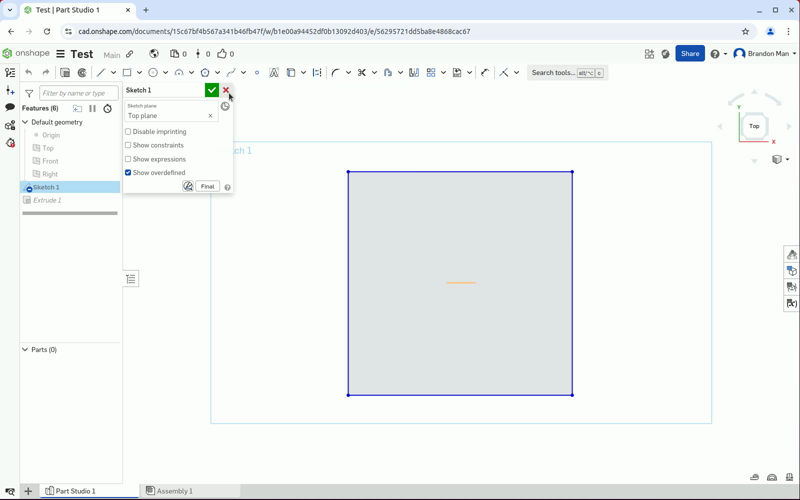
click(229, 92)
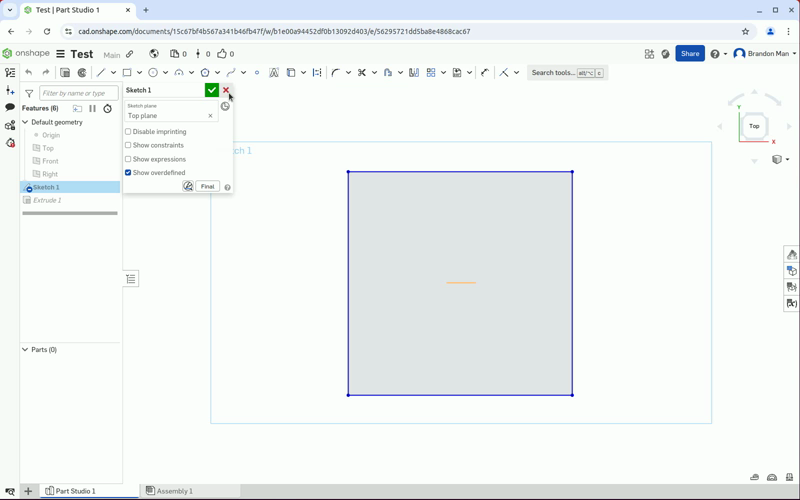
key(shift+s)
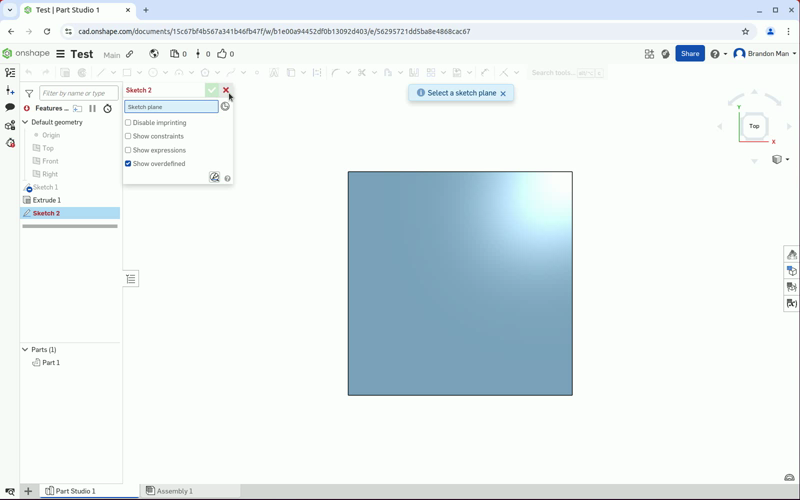
mouse_move(73, 150)
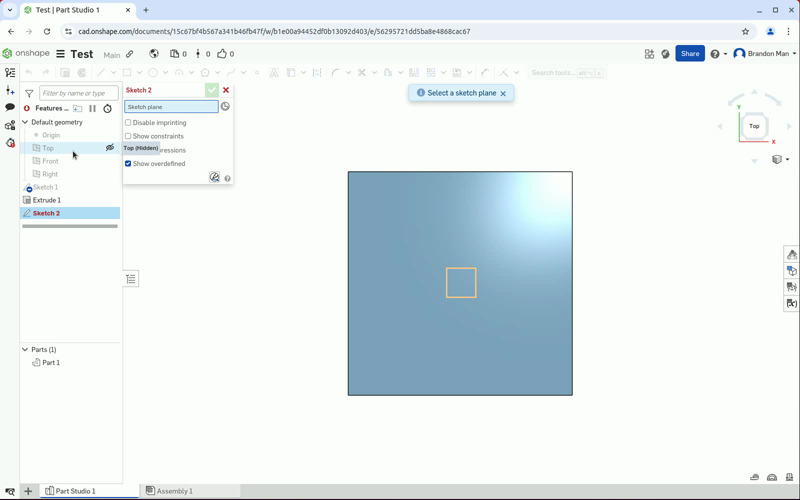
click(73, 150)
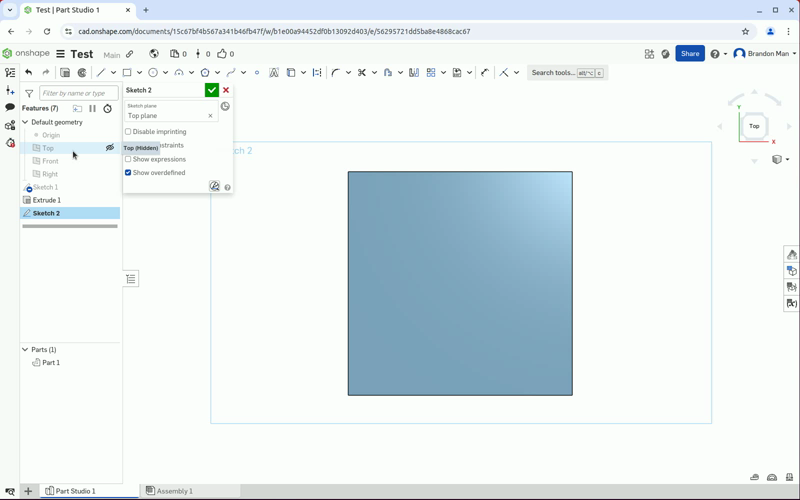
mouse_move(73, 352)
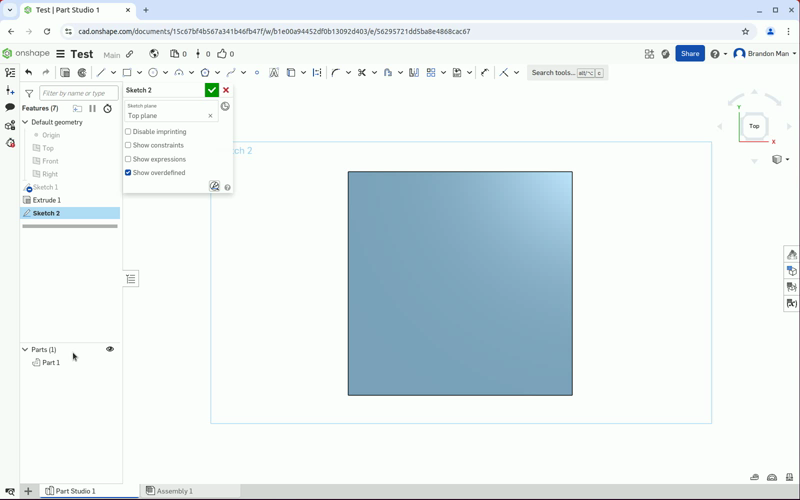
key(y)
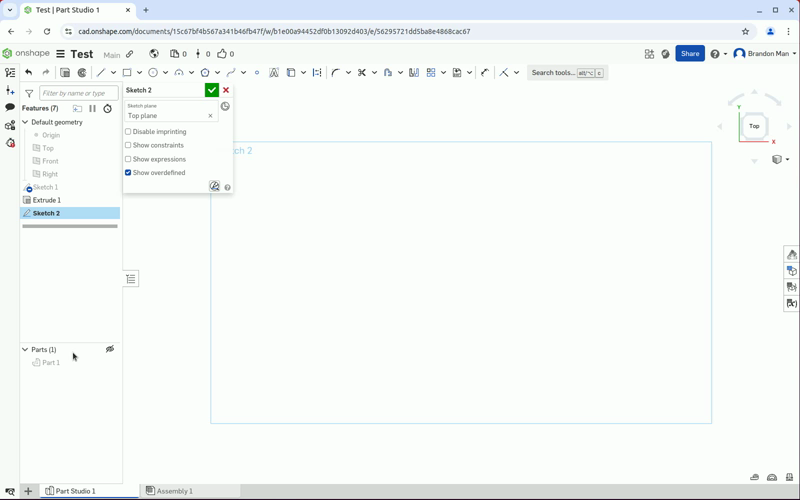
key(c)
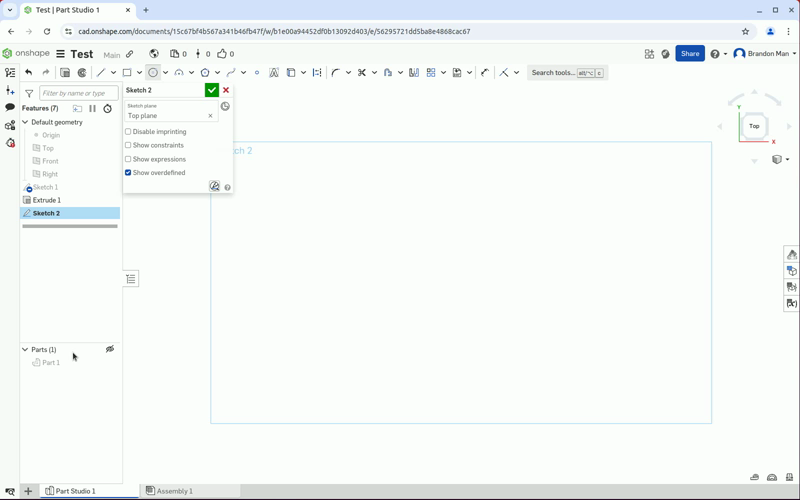
key_down(shift)
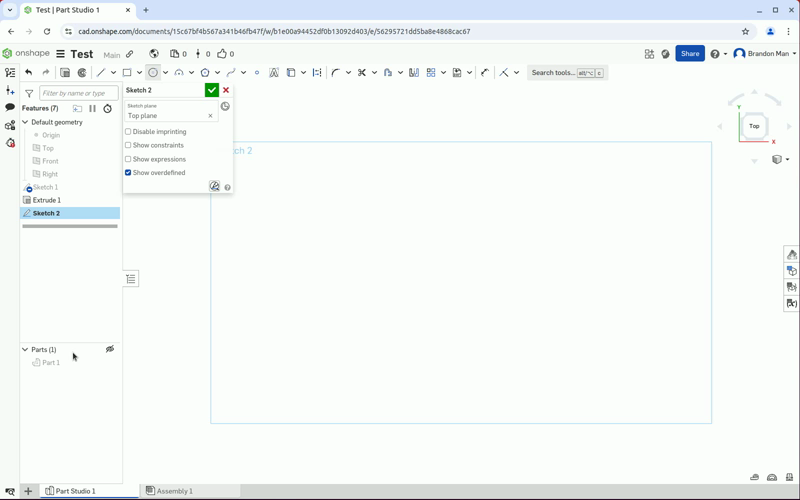
mouse_move(461, 282)
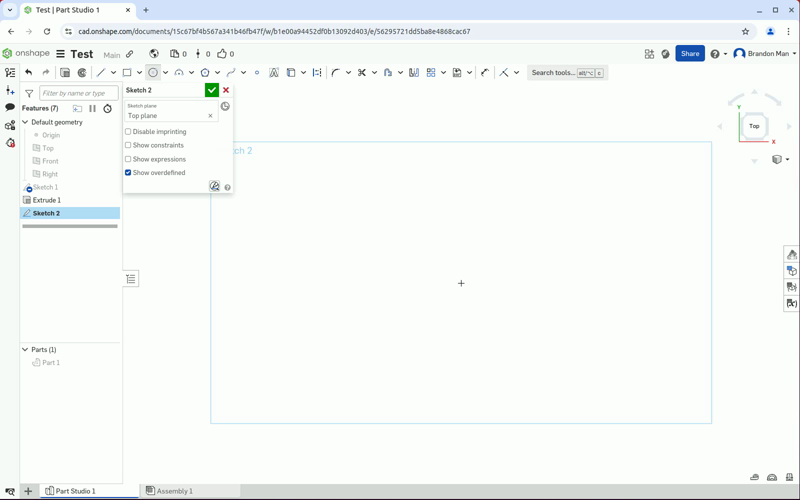
click(461, 282)
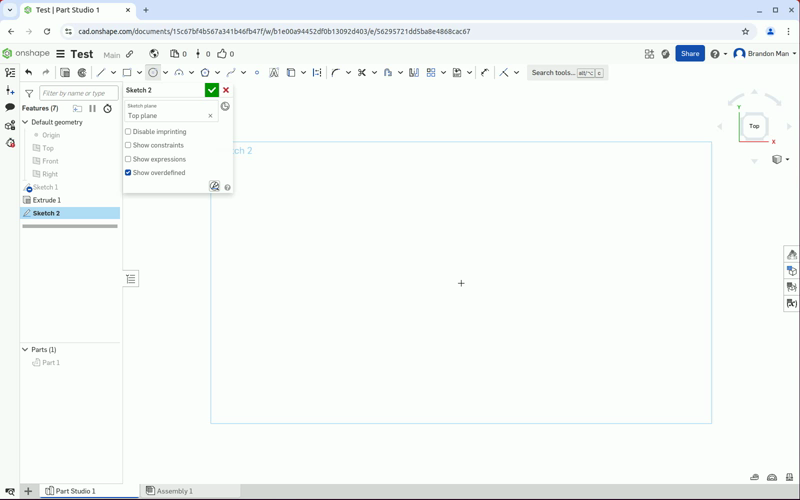
key_up(shift)
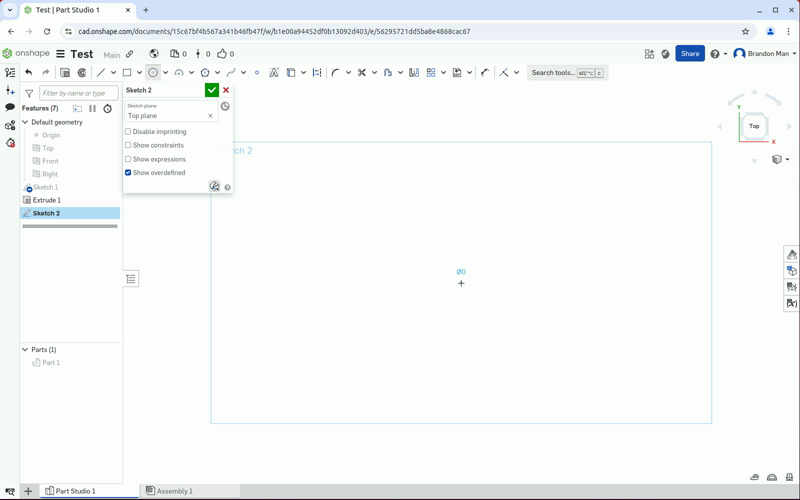
mouse_move(521, 282)
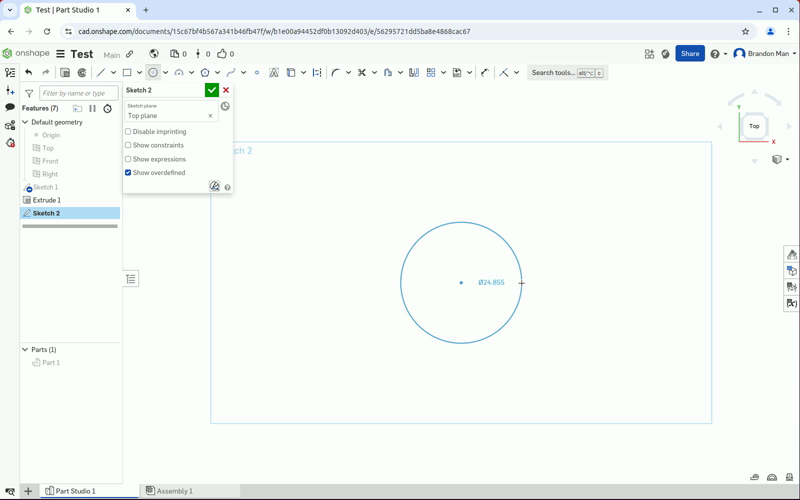
click(521, 282)
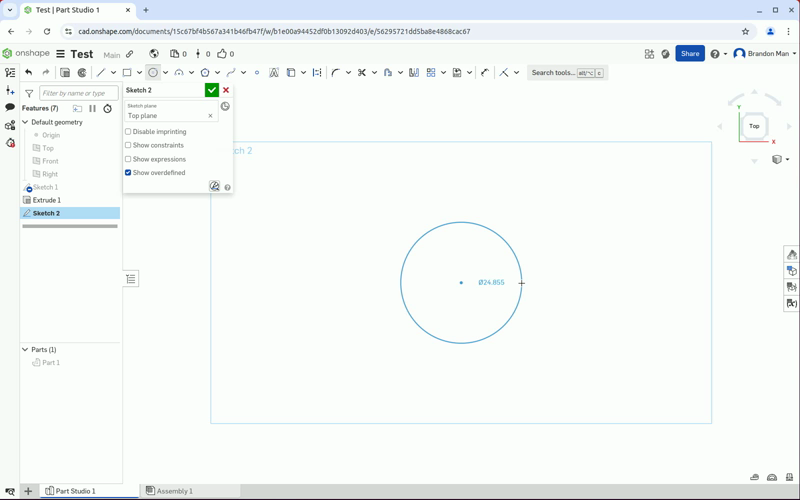
key(esc)
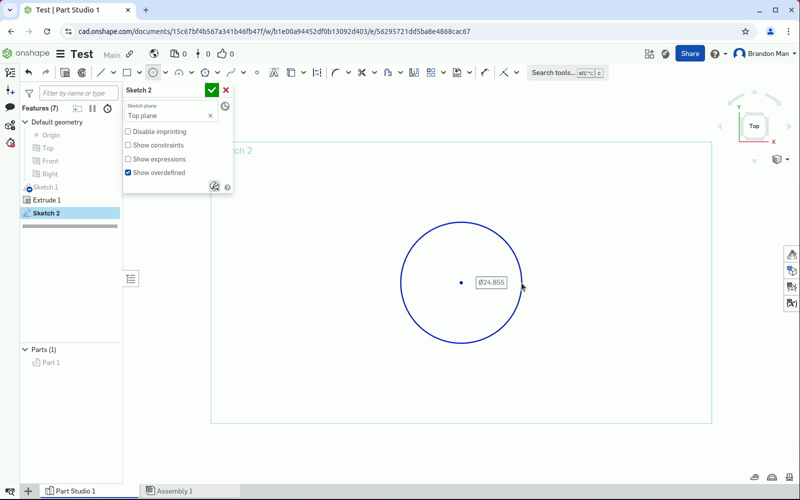
mouse_move(473, 333)
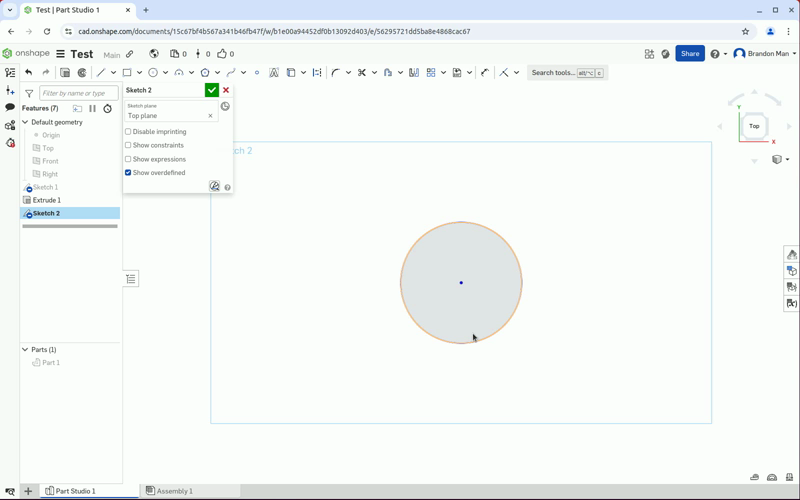
click(473, 333)
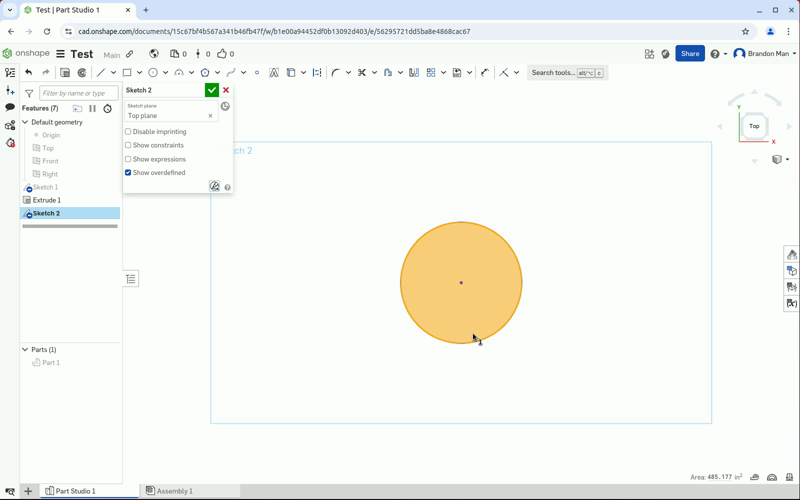
mouse_move(73, 352)
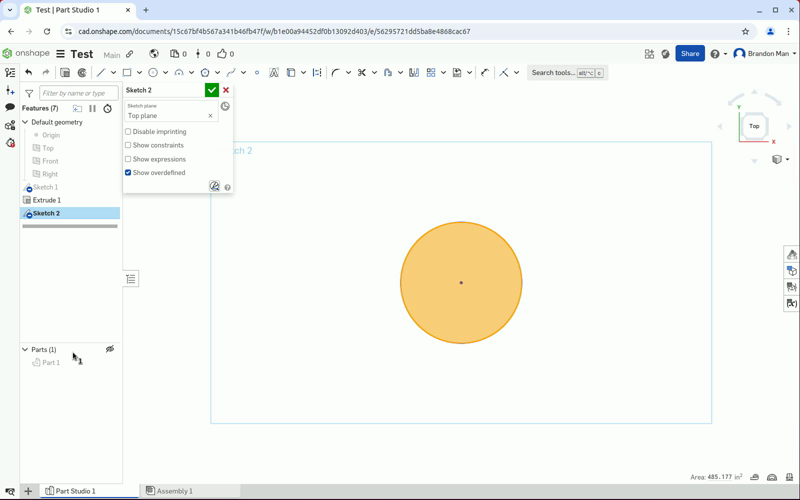
key(shift+y)
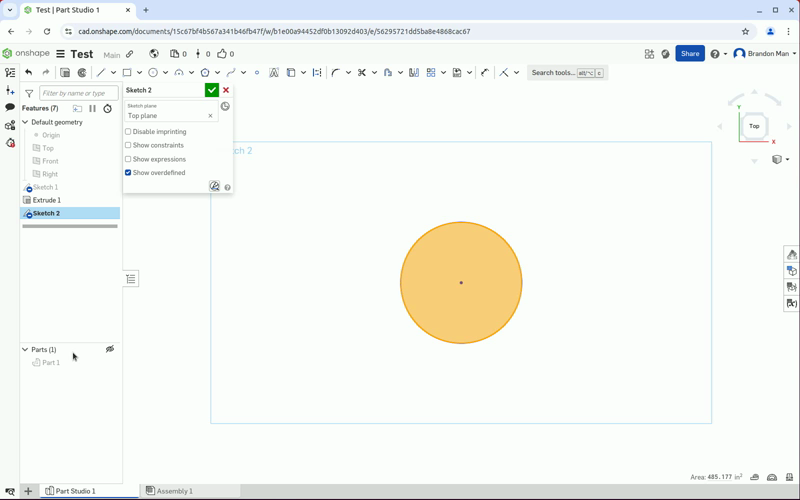
key(shift+e)
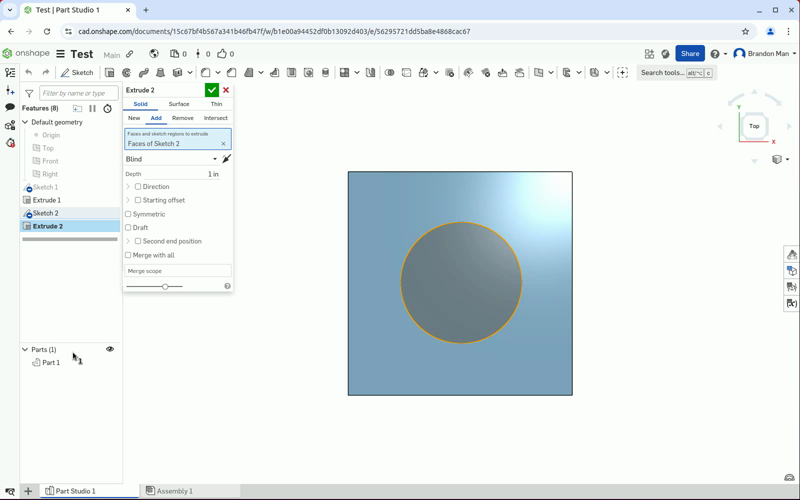
mouse_move(143, 106)
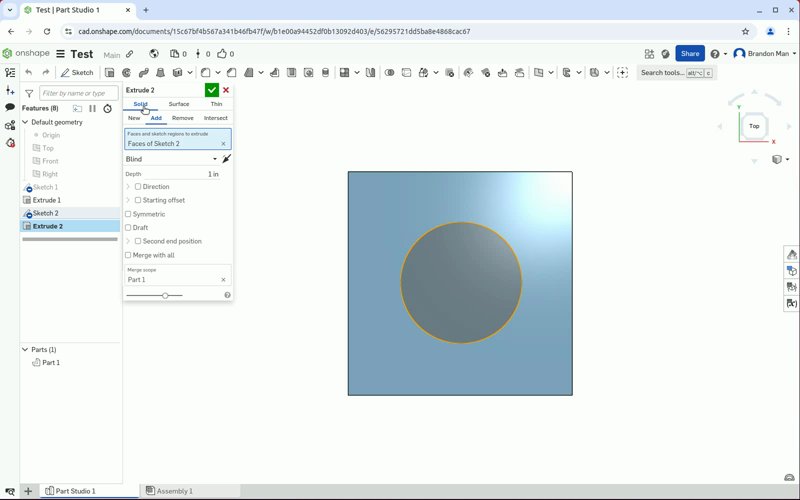
click(143, 106)
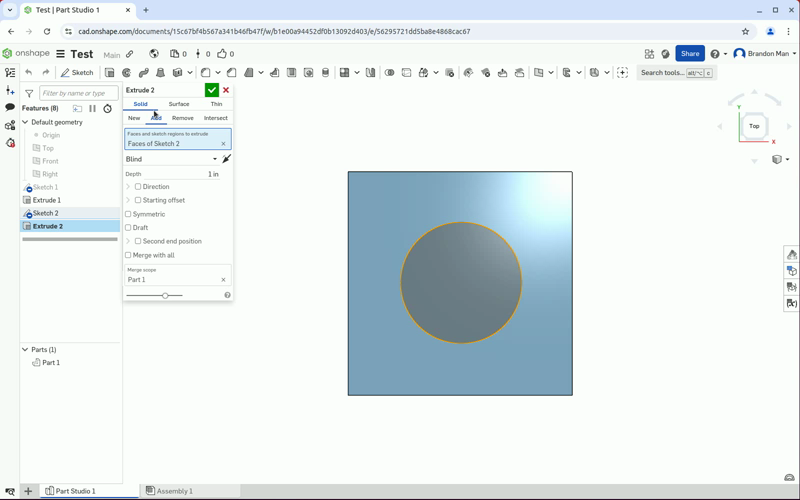
mouse_move(186, 120)
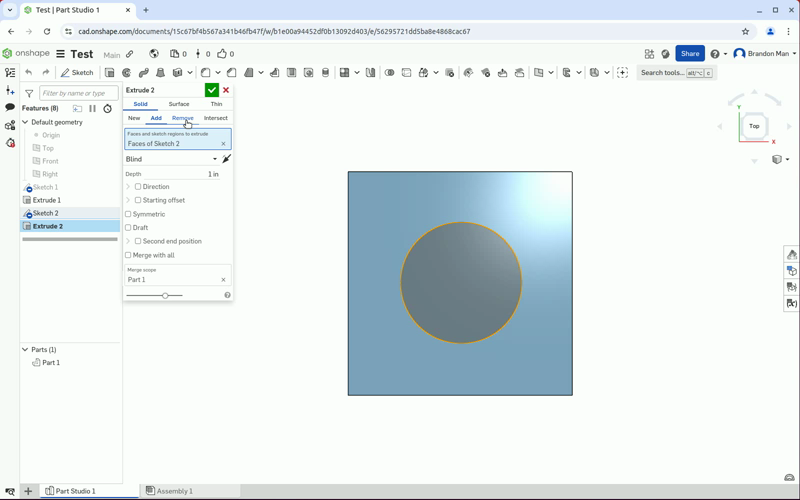
click(186, 120)
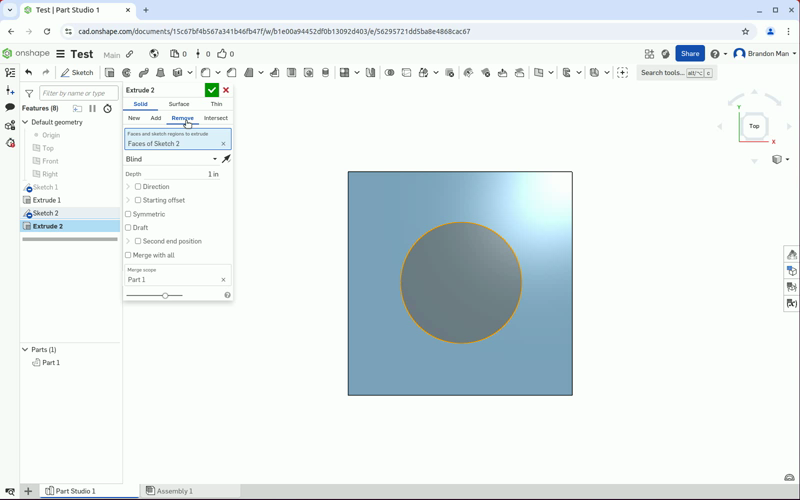
key(tab, 4)
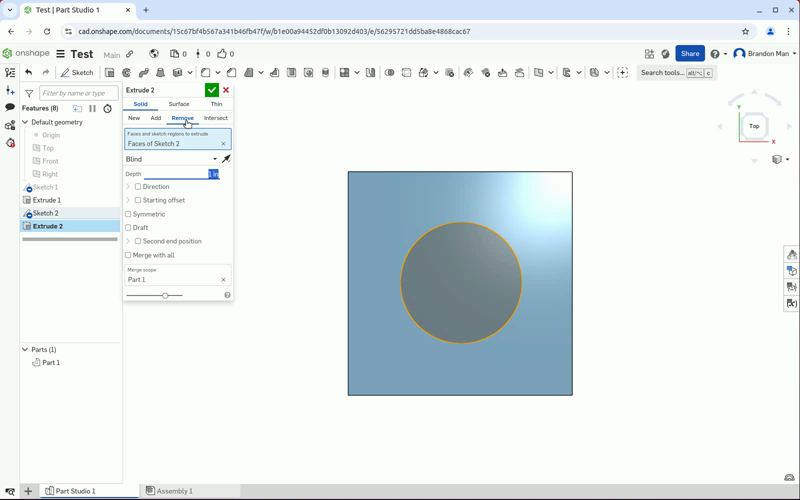
text(19.979)
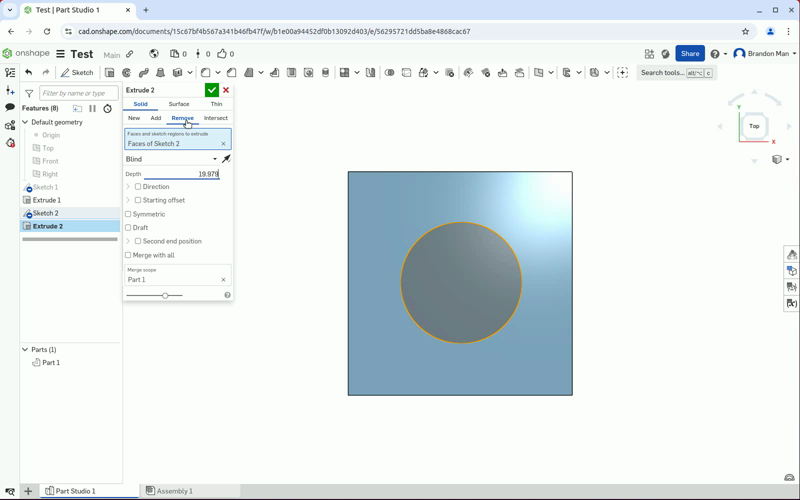
key(tab, 6)
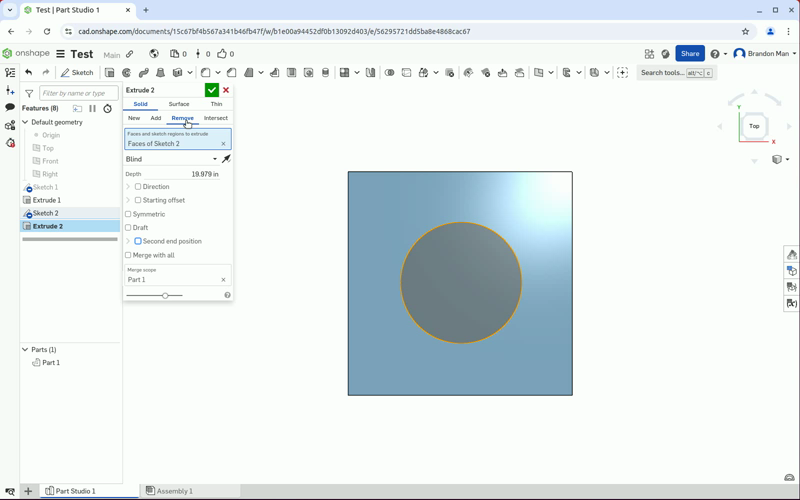
key(space)
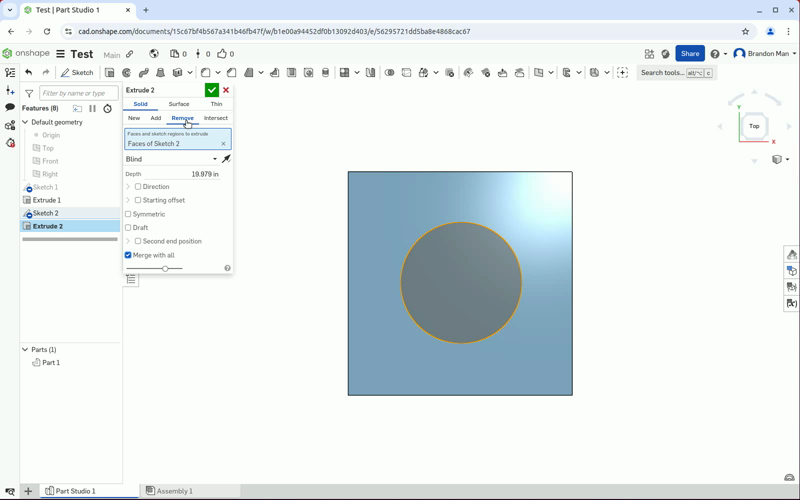
key(enter)
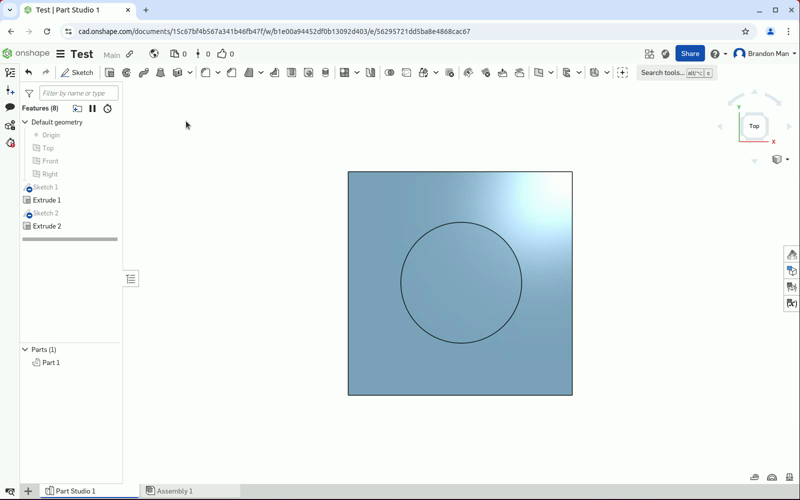
key(shift+h)
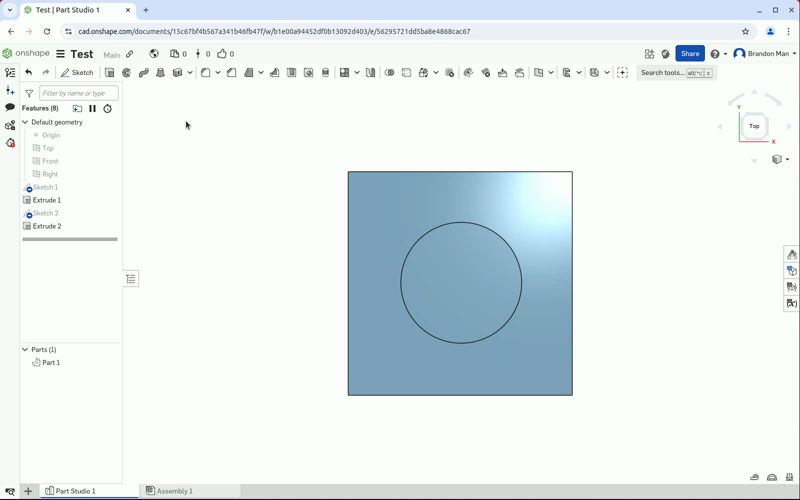
key(shift+h)
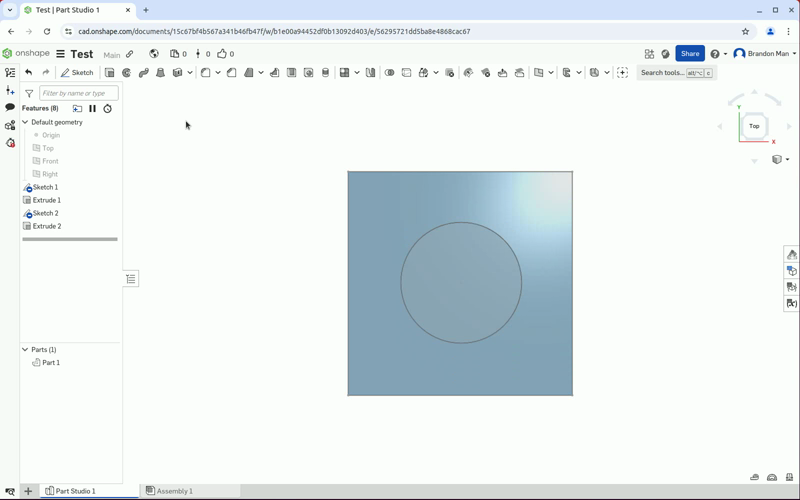
key(shift+7)
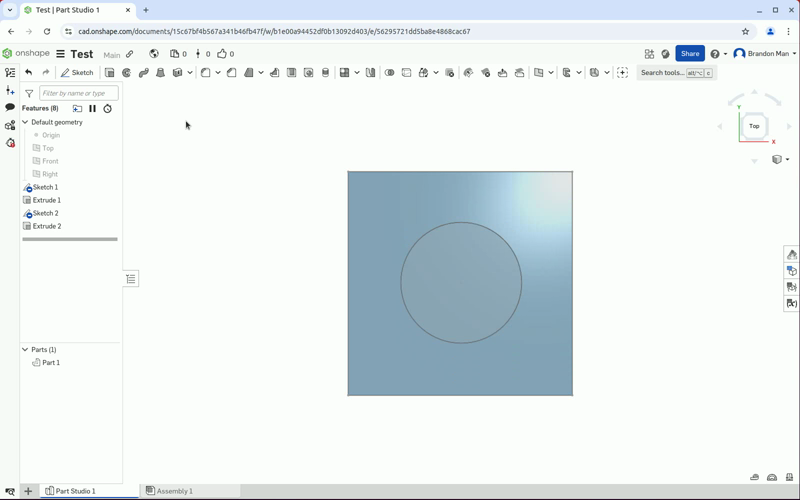
key(up, 3)
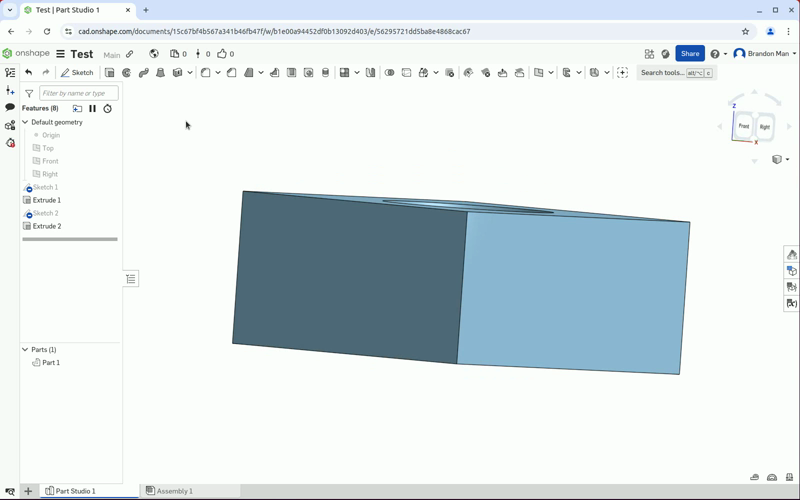
key(left, 3)
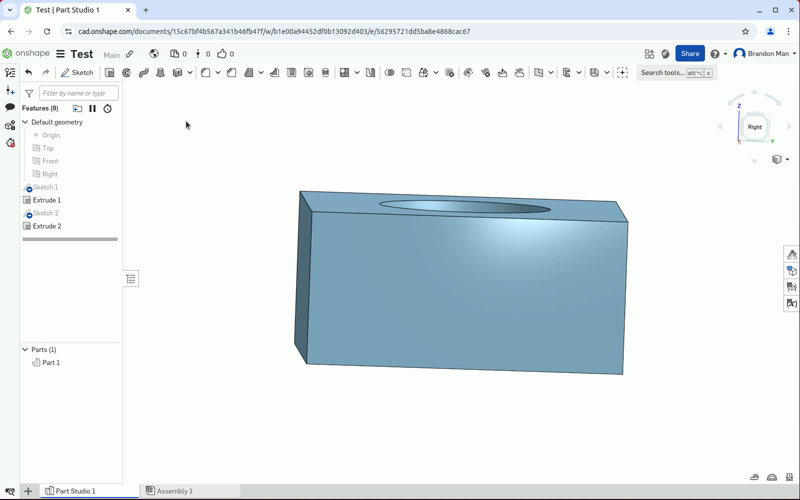
key(right, 3)
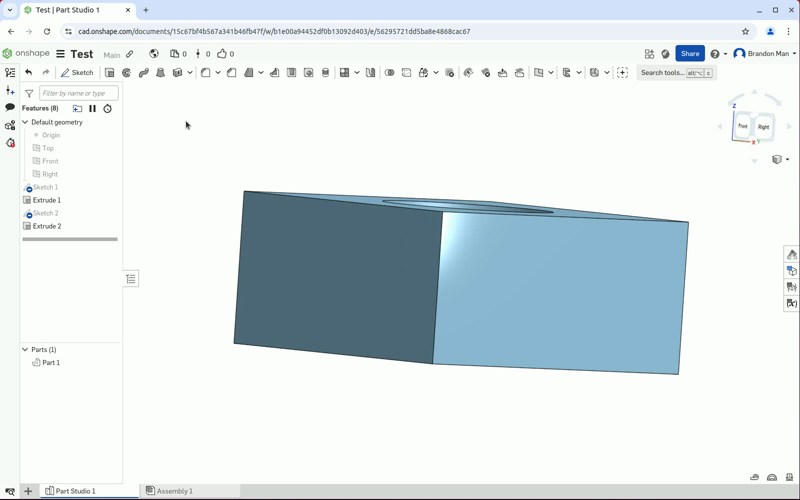
key(down, 3)
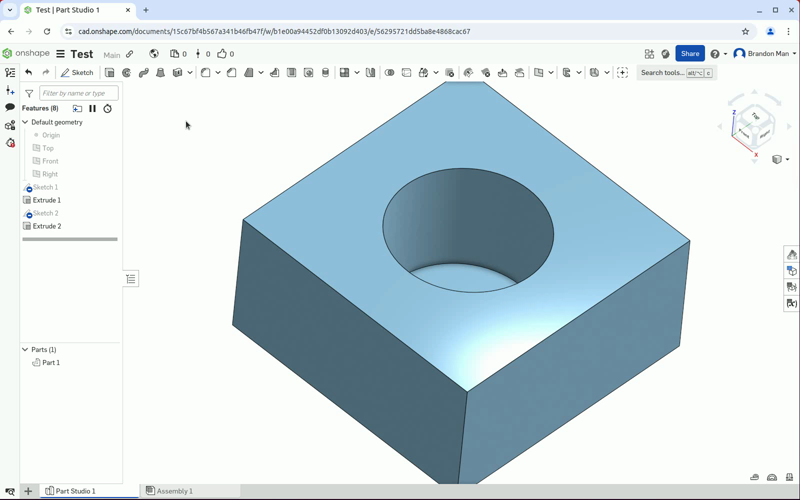
mouse_move(73, 189)
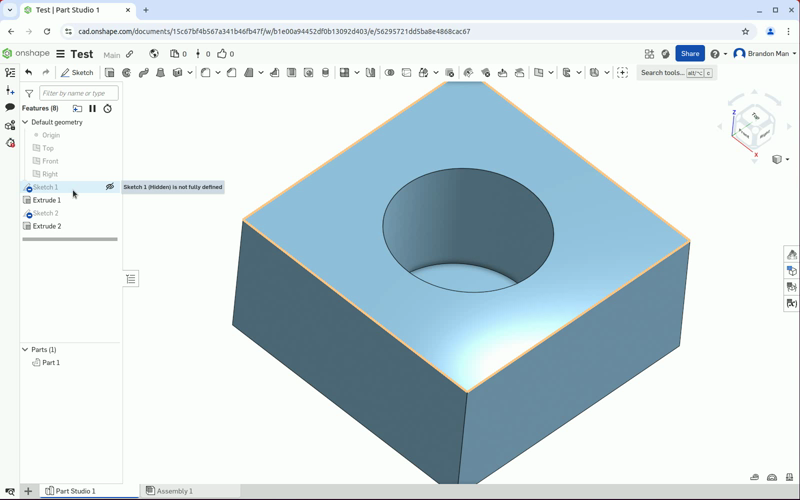
click(73, 189)